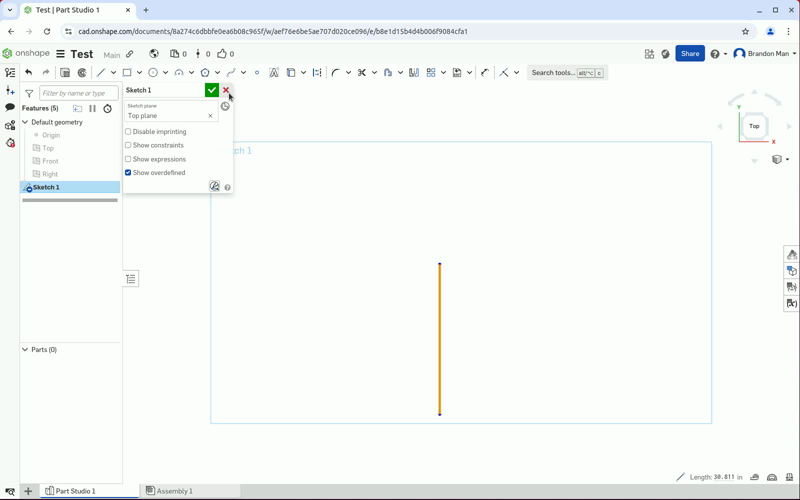
key(shift+h)
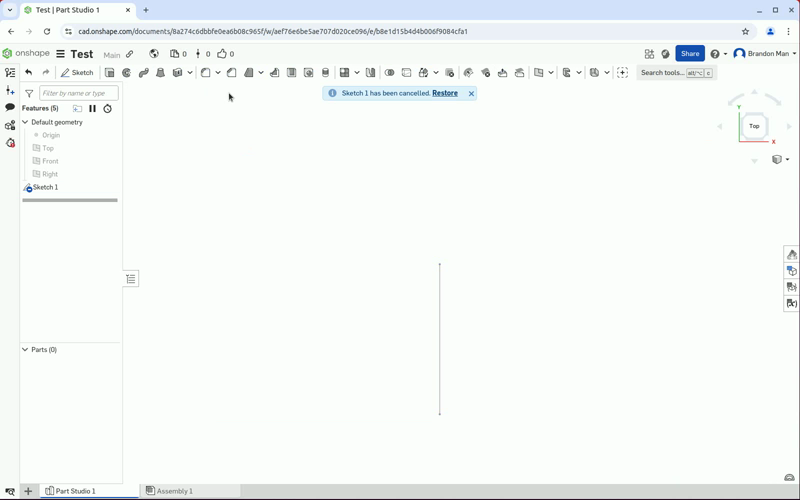
key(shift+s)
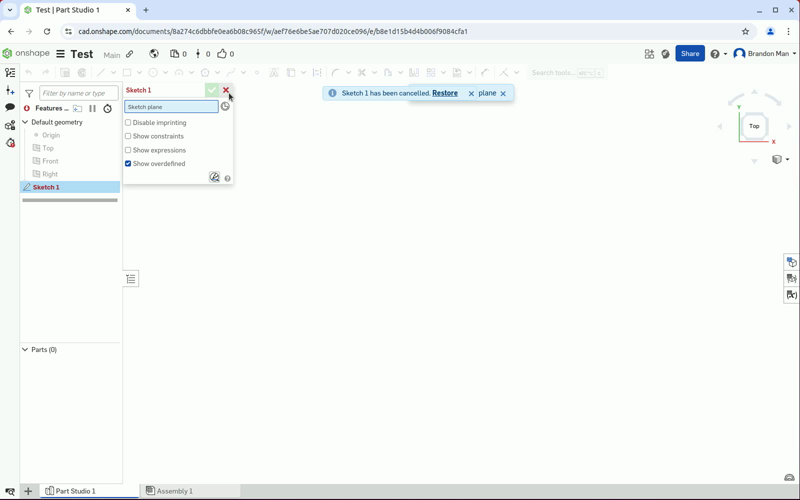
mouse_move(73, 150)
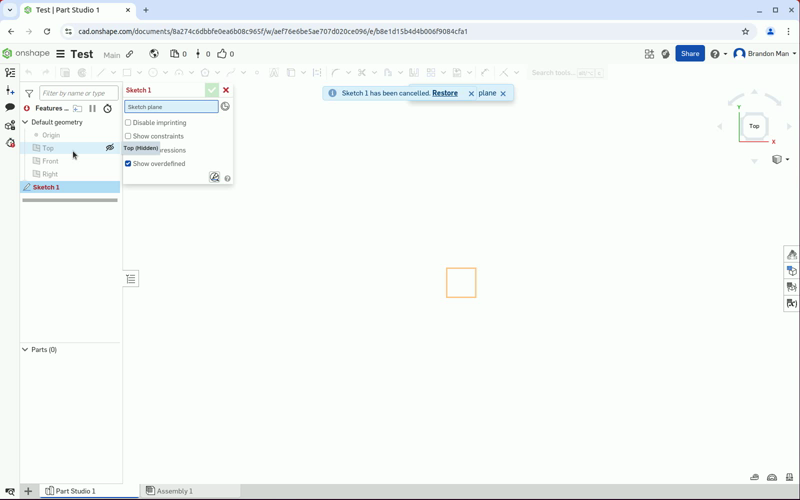
click(73, 150)
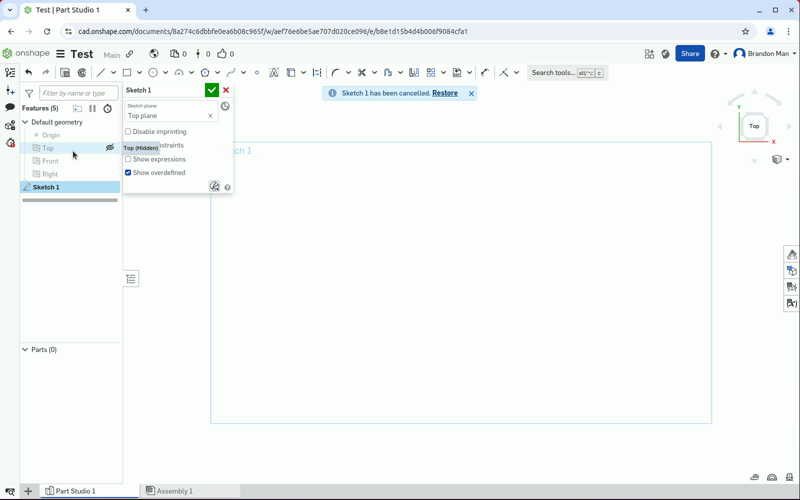
mouse_move(73, 352)
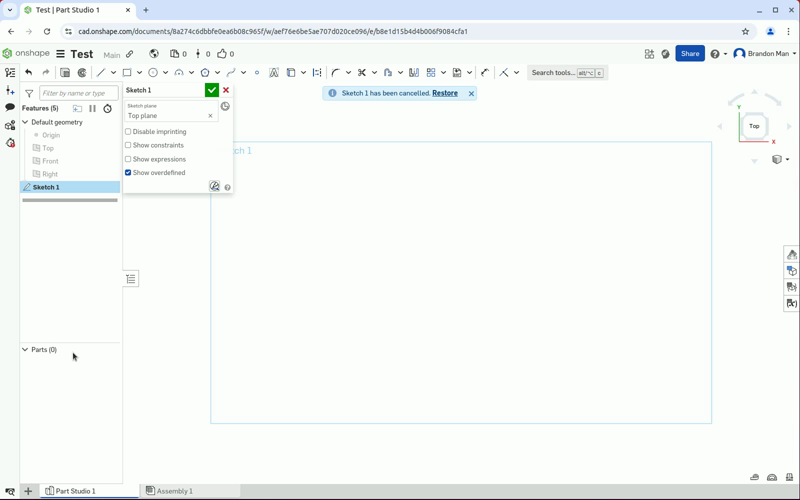
key(y)
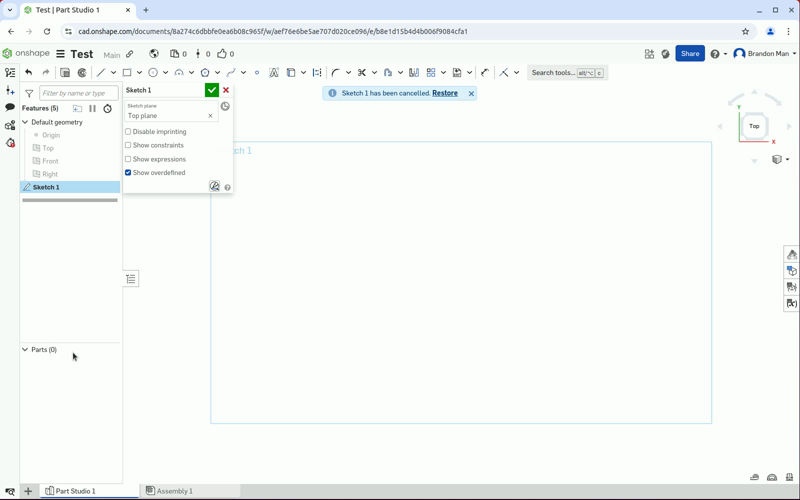
key(c)
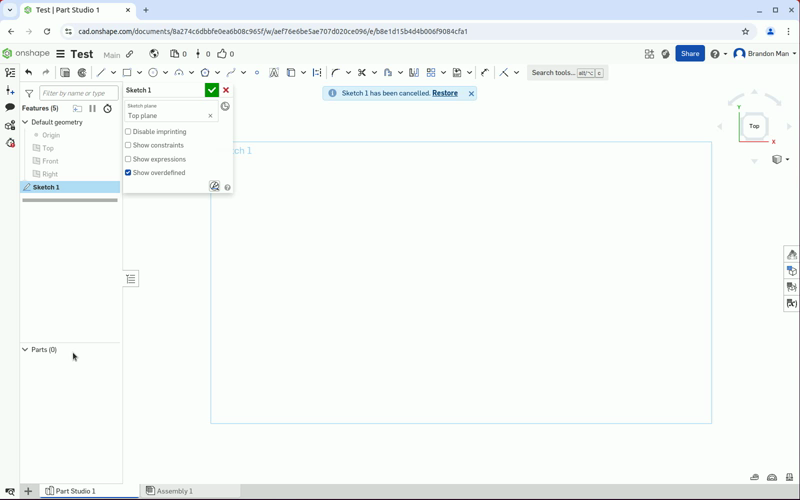
key_down(shift)
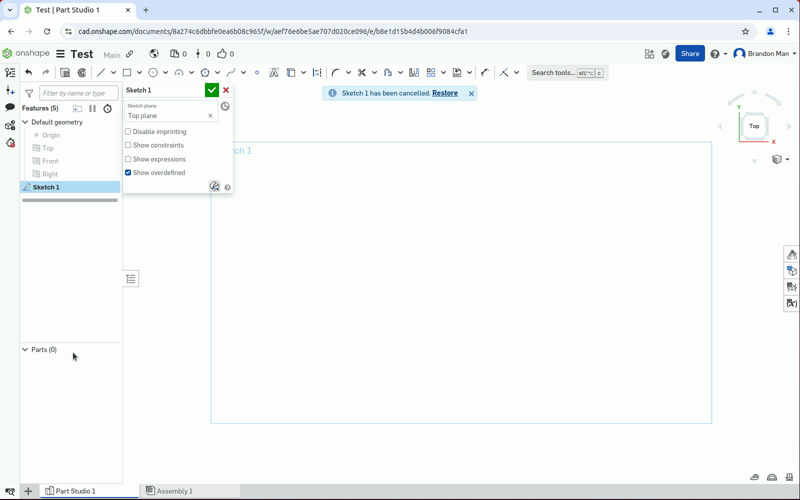
mouse_move(461, 282)
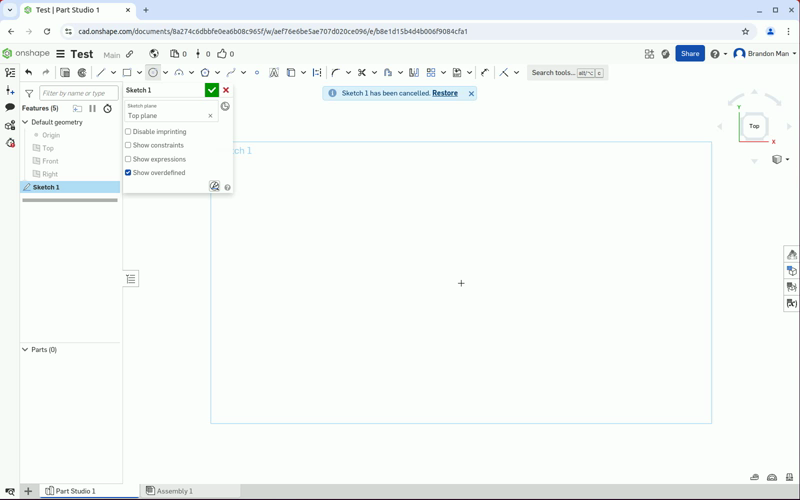
click(461, 282)
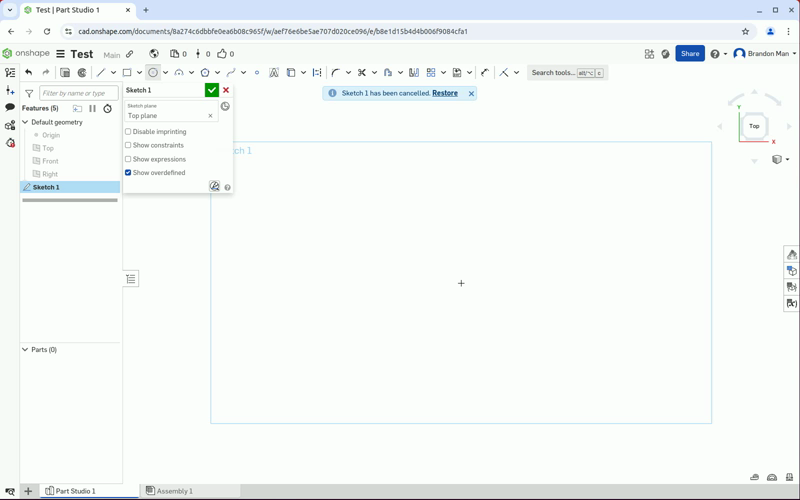
key_up(shift)
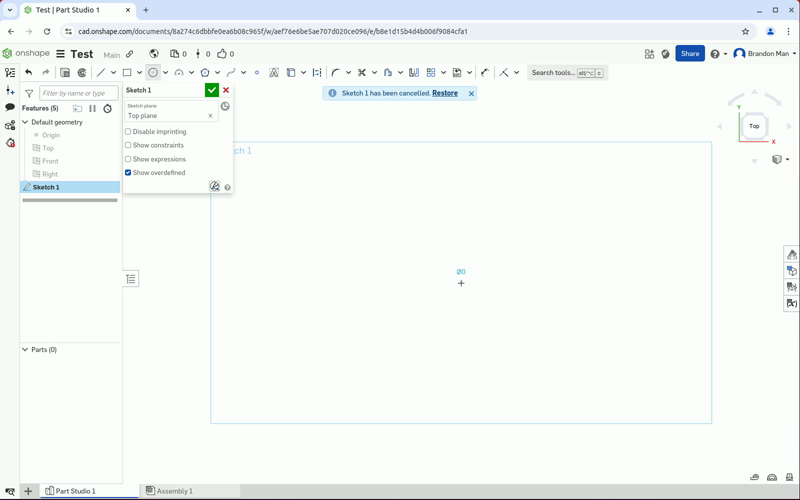
mouse_move(574, 282)
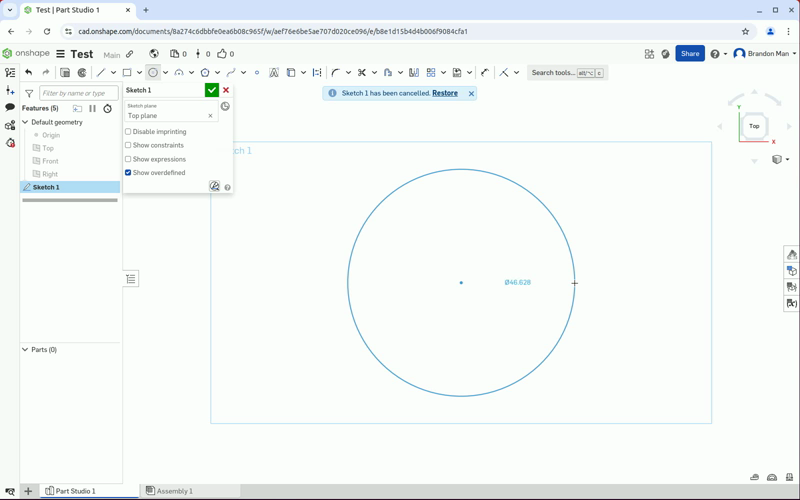
click(574, 282)
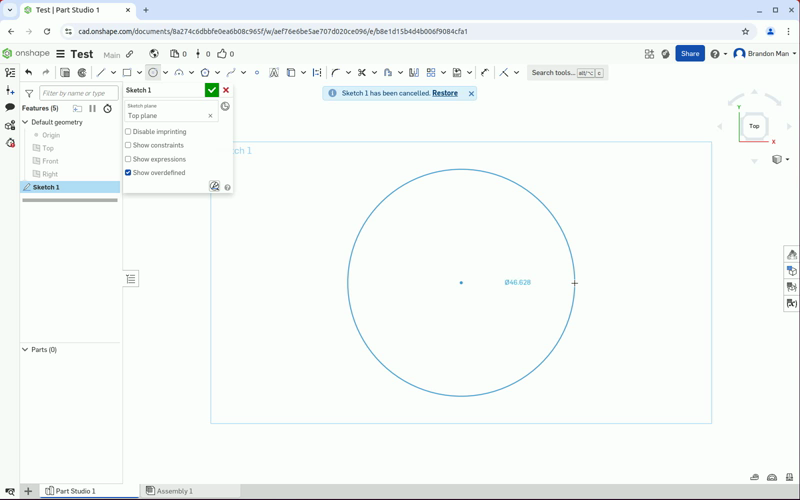
key(esc)
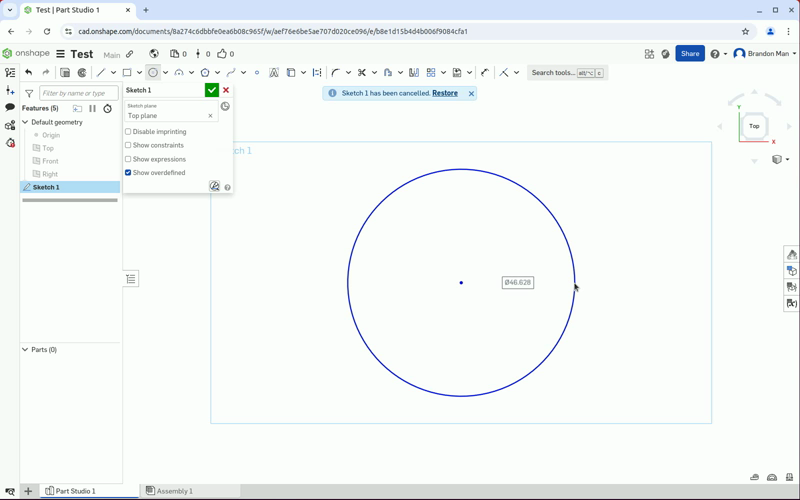
mouse_move(503, 248)
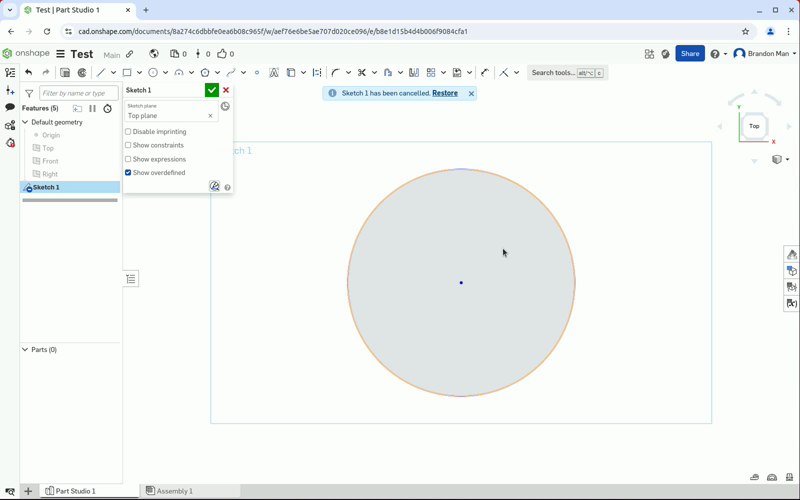
click(503, 248)
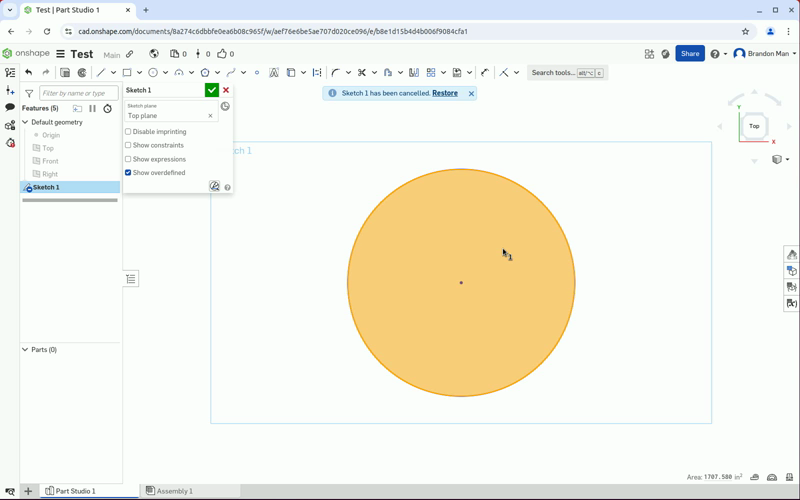
mouse_move(73, 352)
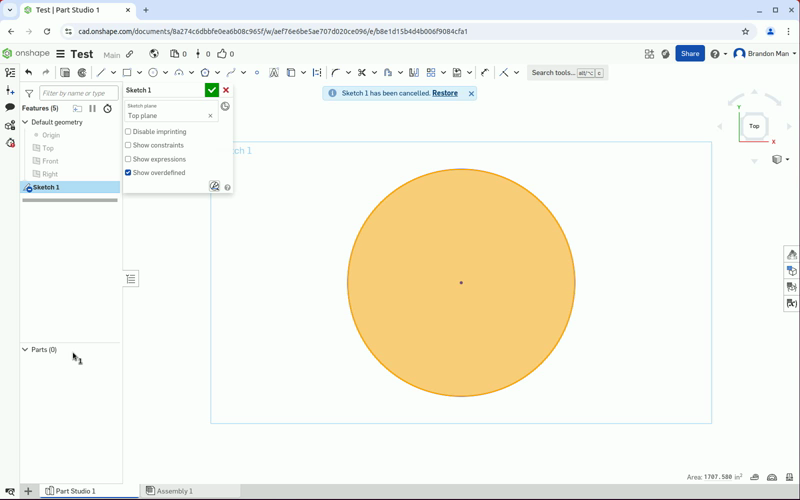
key(shift+y)
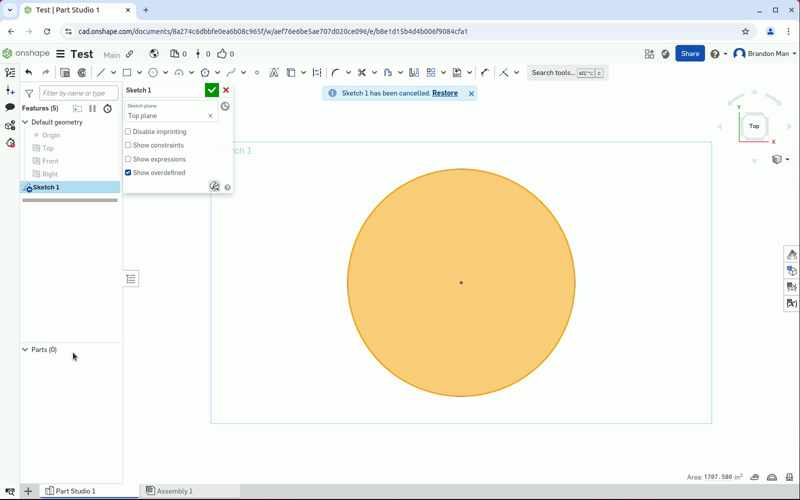
key(shift+e)
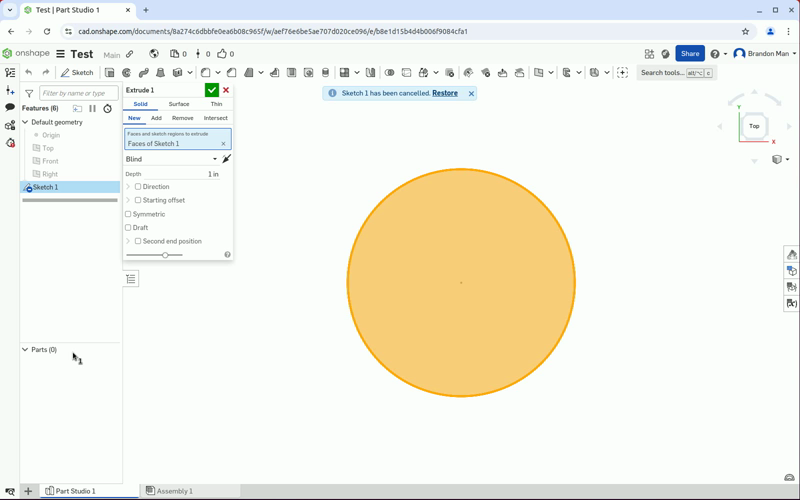
mouse_move(143, 106)
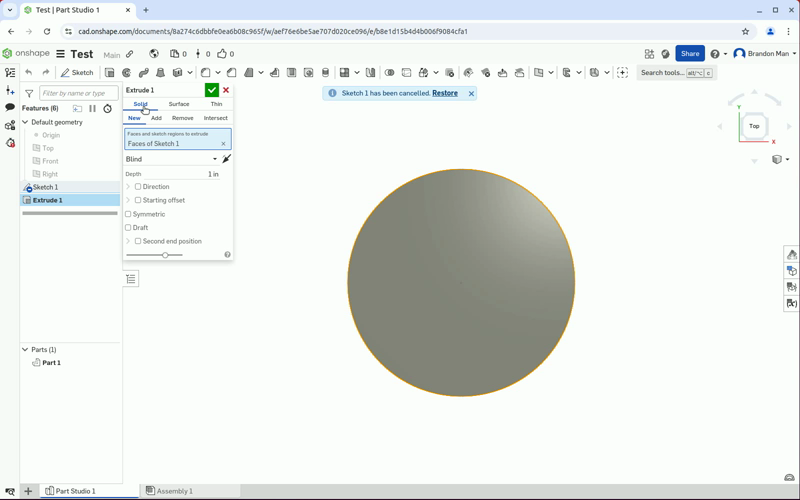
click(143, 106)
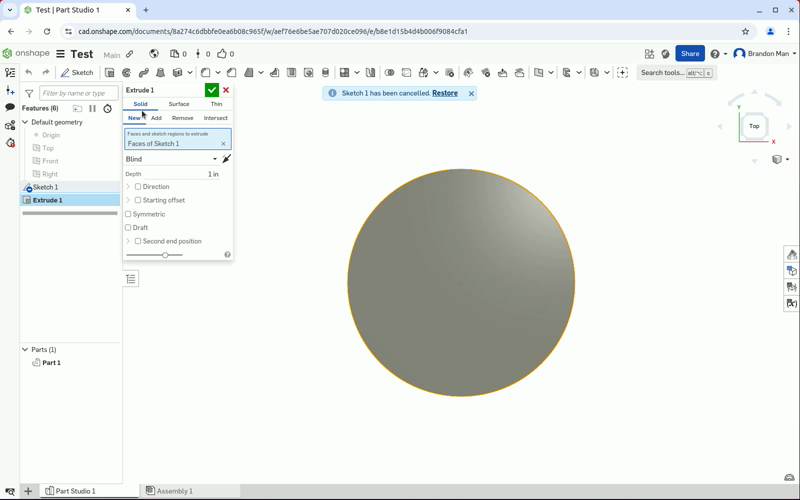
mouse_move(137, 120)
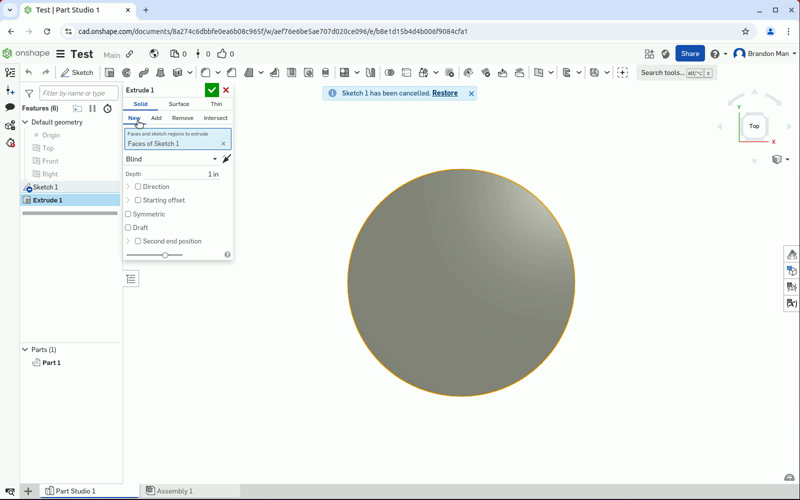
click(137, 120)
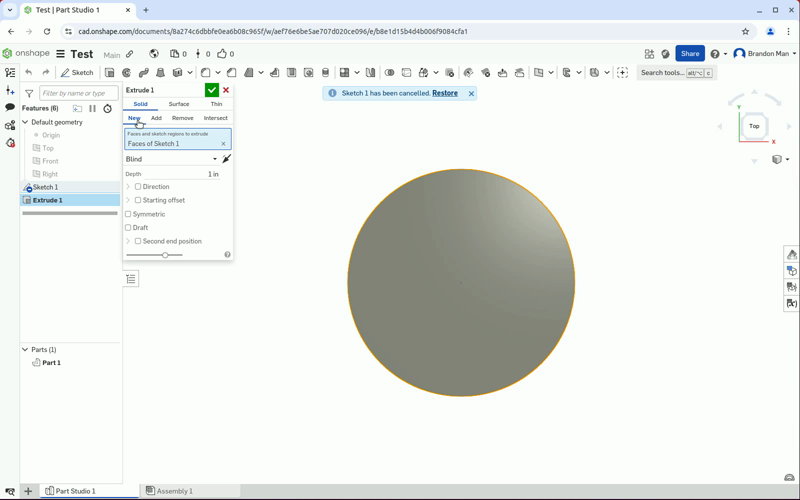
key(tab, 4)
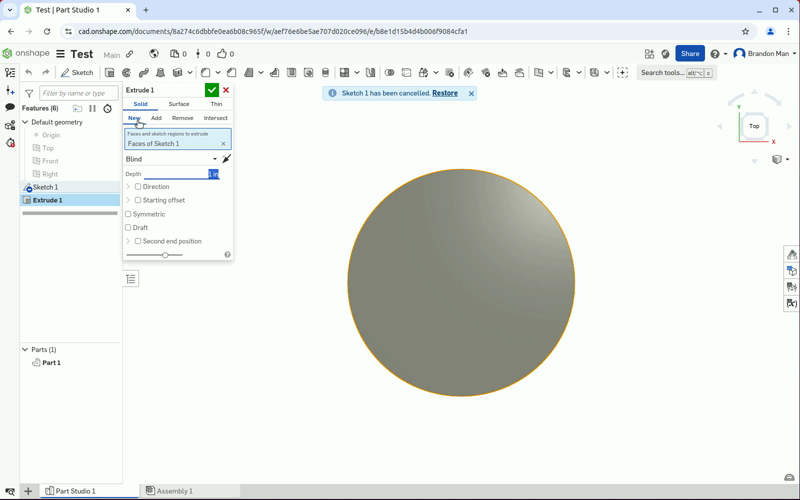
text(5.777)
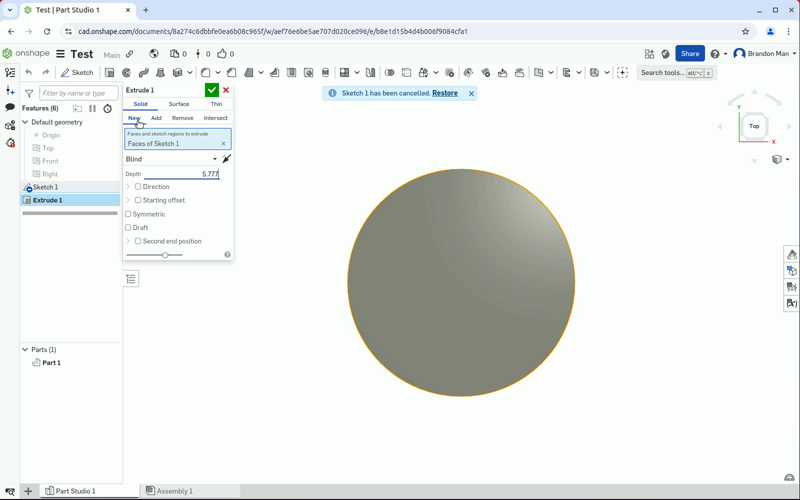
key(enter)
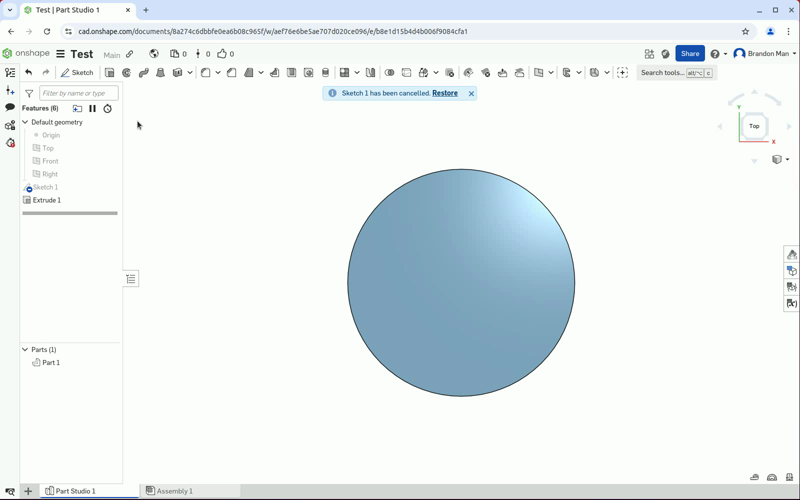
key(shift+h)
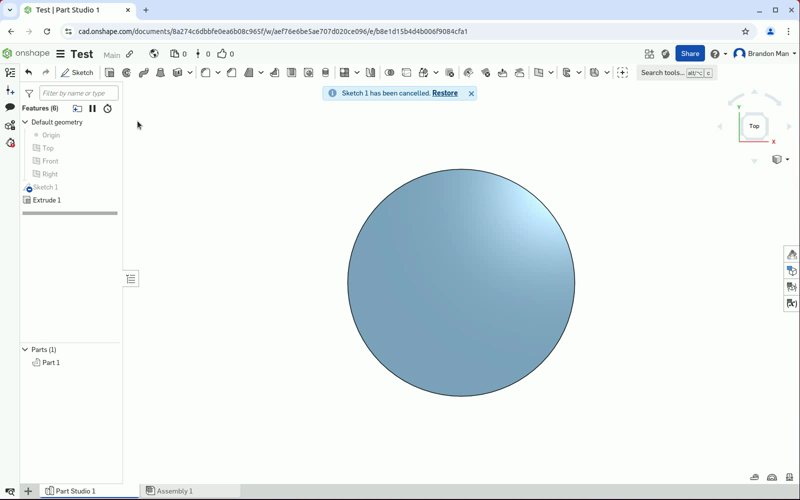
key(shift+h)
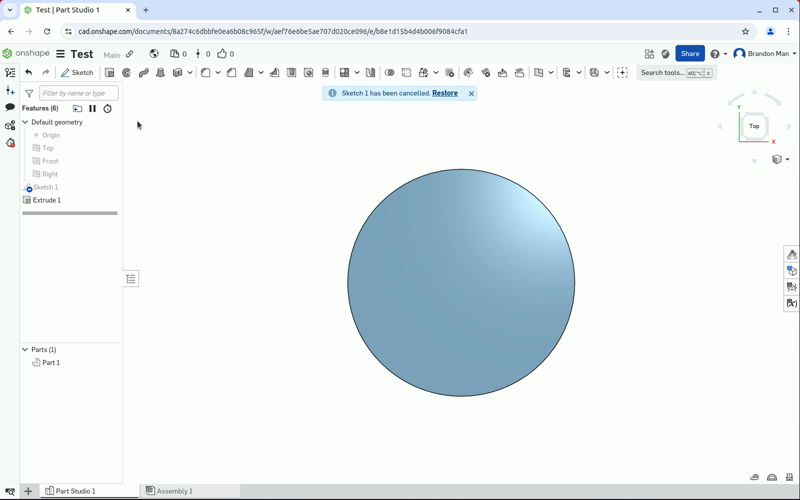
mouse_move(73, 189)
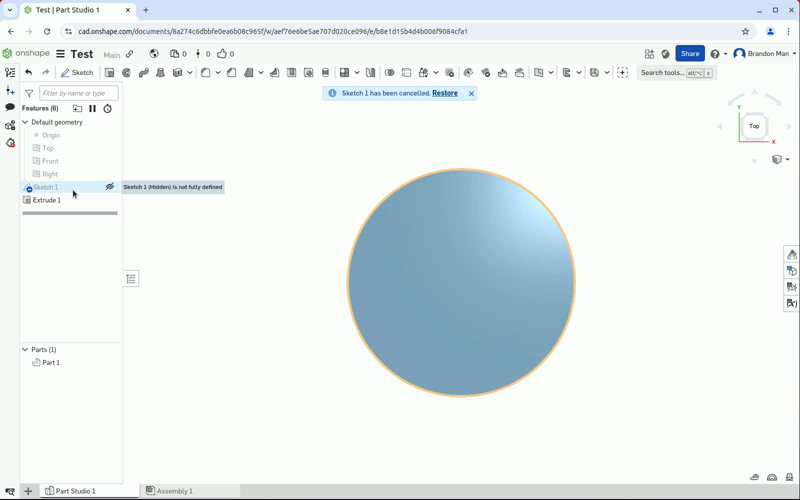
click(73, 189)
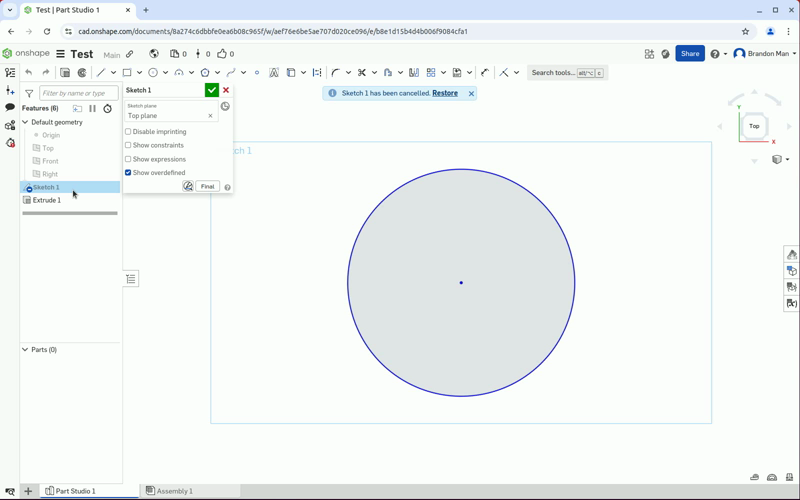
mouse_move(229, 92)
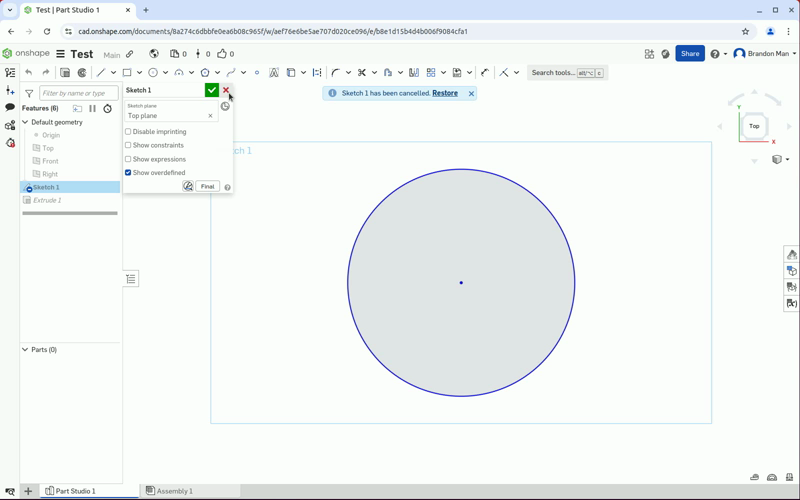
click(229, 92)
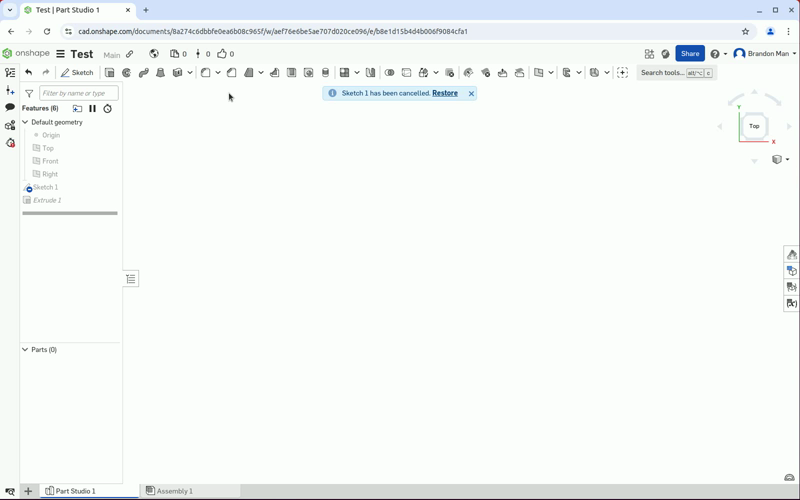
mouse_move(541, 75)
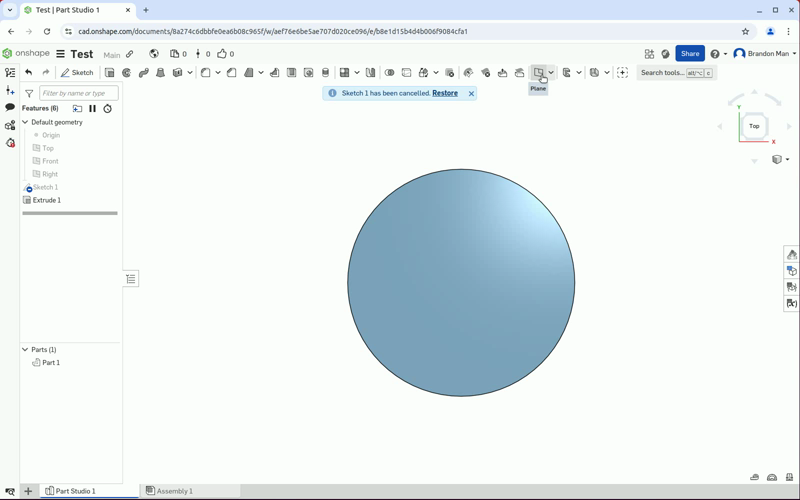
click(541, 75)
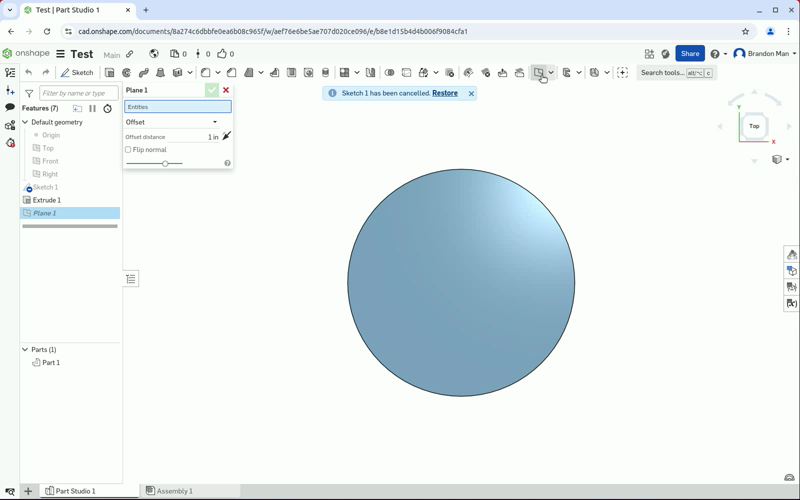
mouse_move(73, 150)
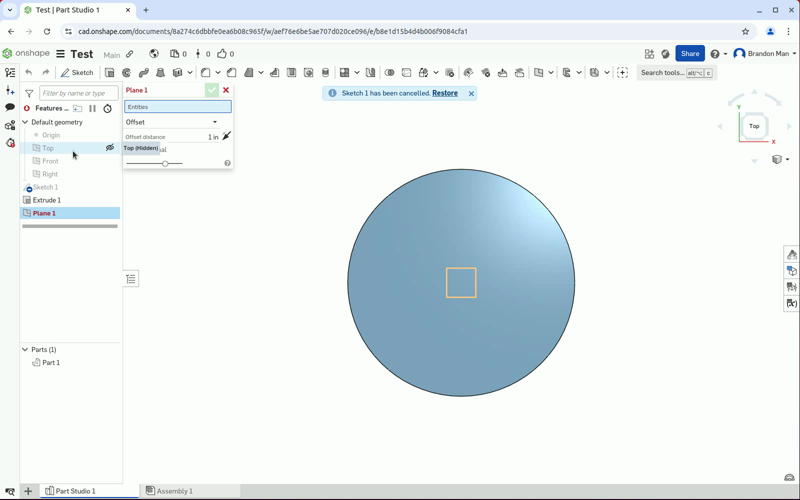
click(73, 150)
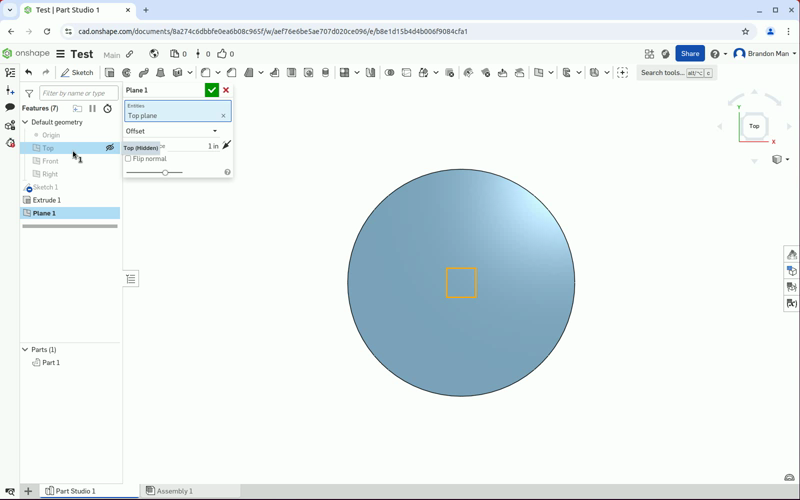
key(tab, 2)
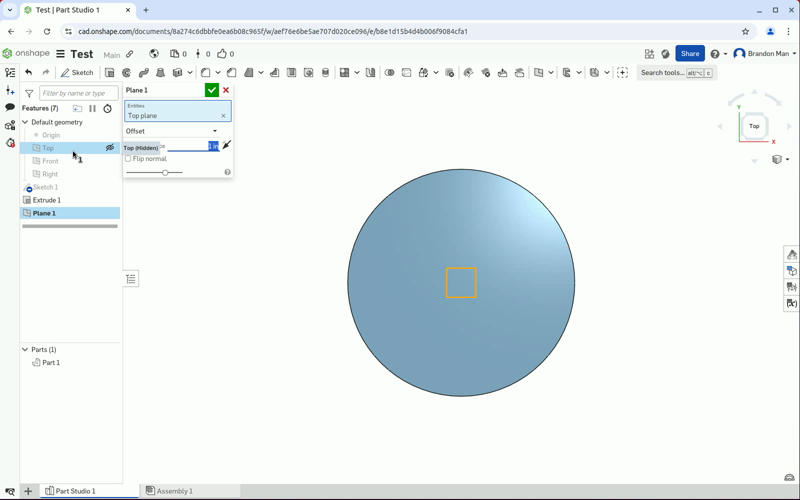
text(5.792)
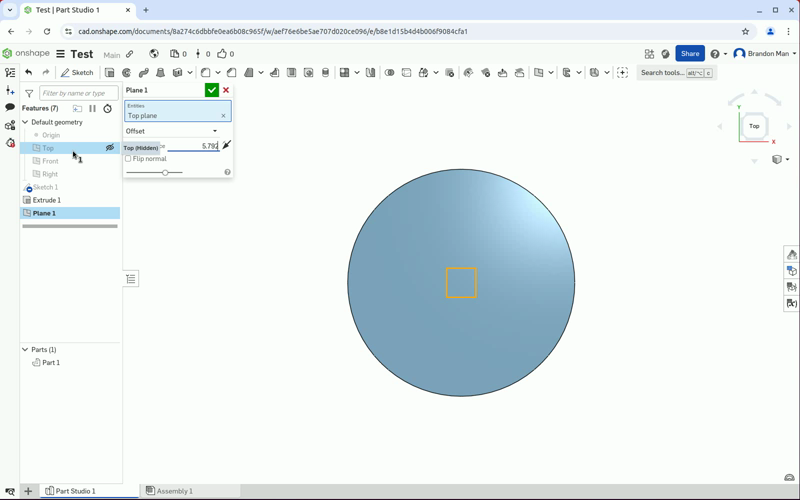
key(enter, 2)
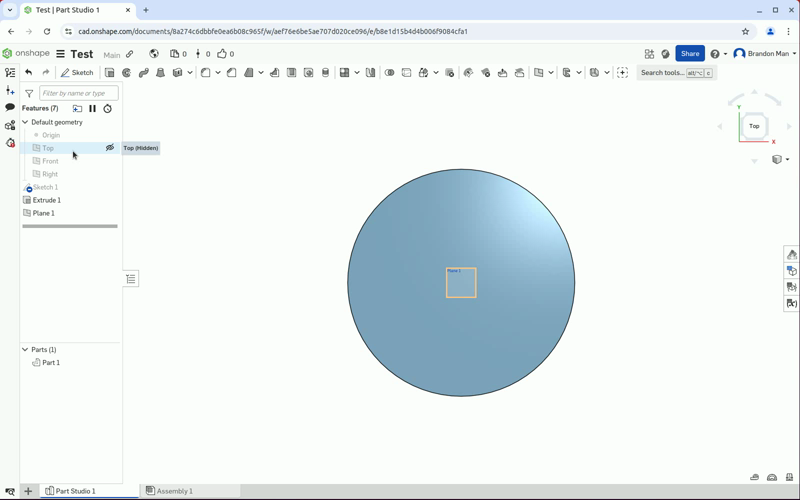
key(shift+s)
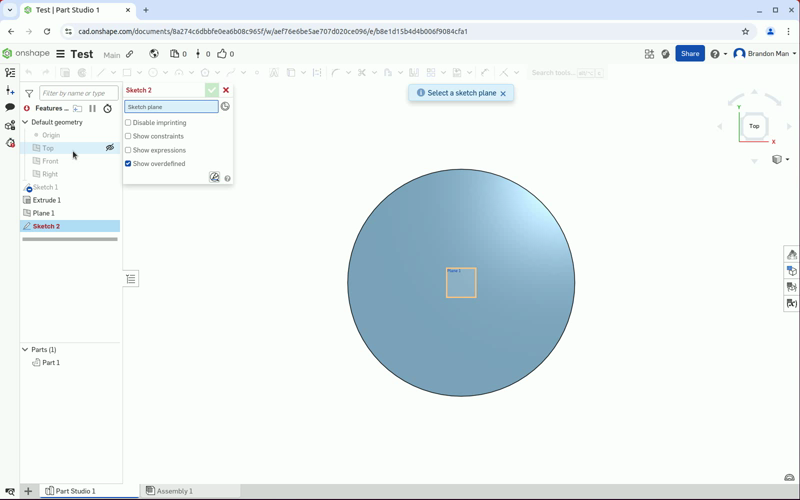
mouse_move(73, 215)
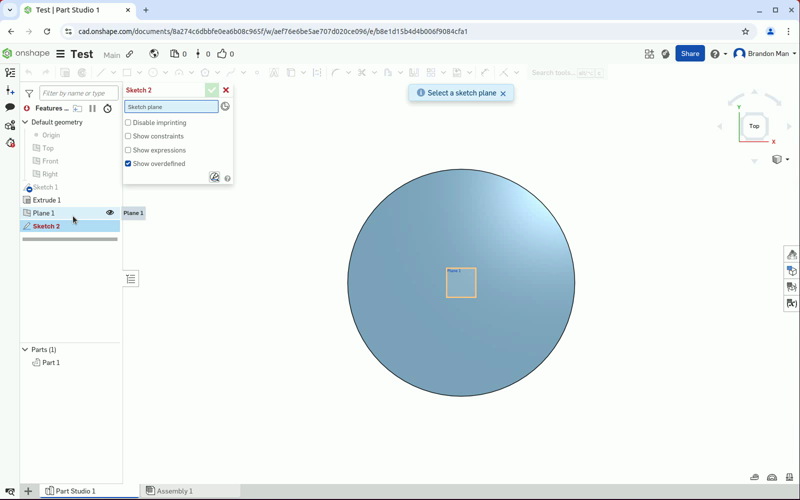
click(73, 215)
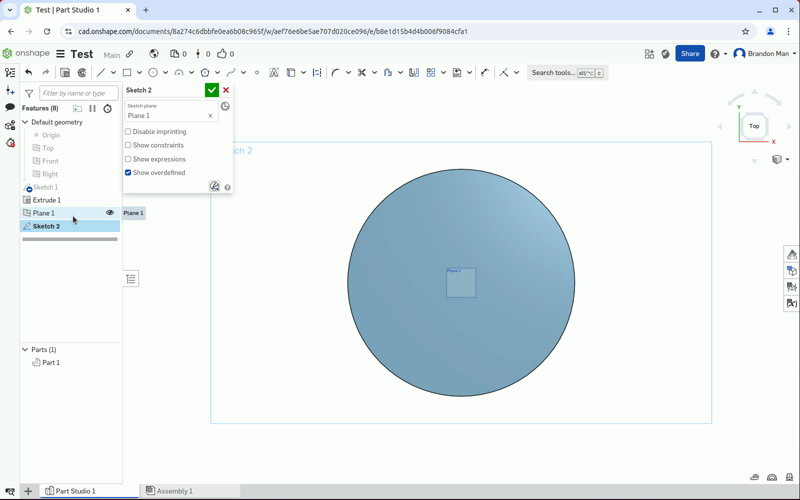
mouse_move(73, 352)
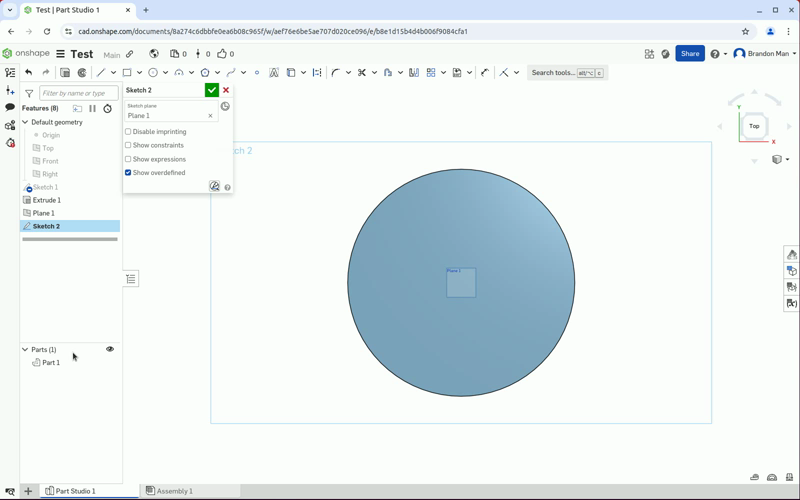
key(y)
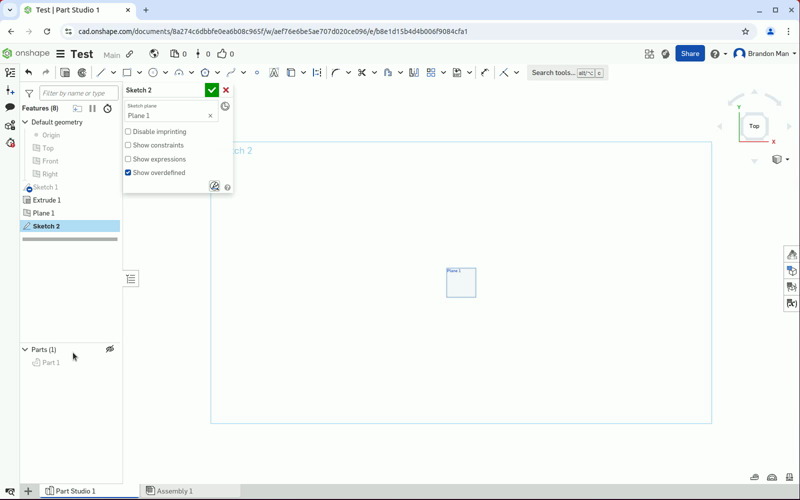
key(c)
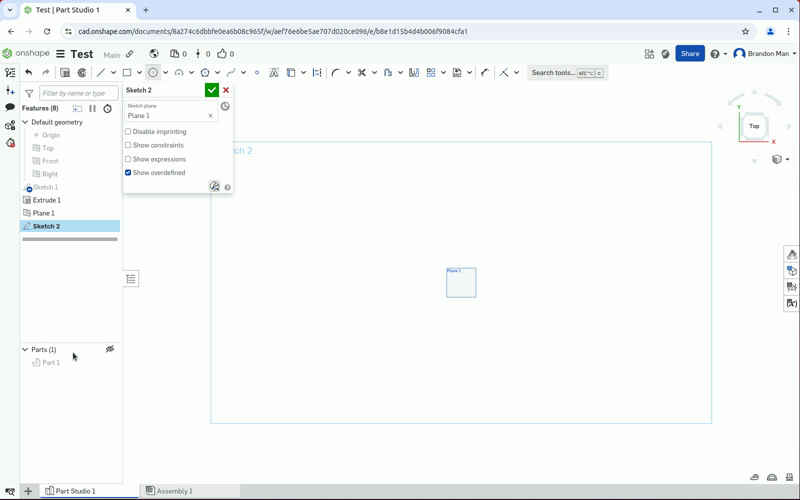
key_down(shift)
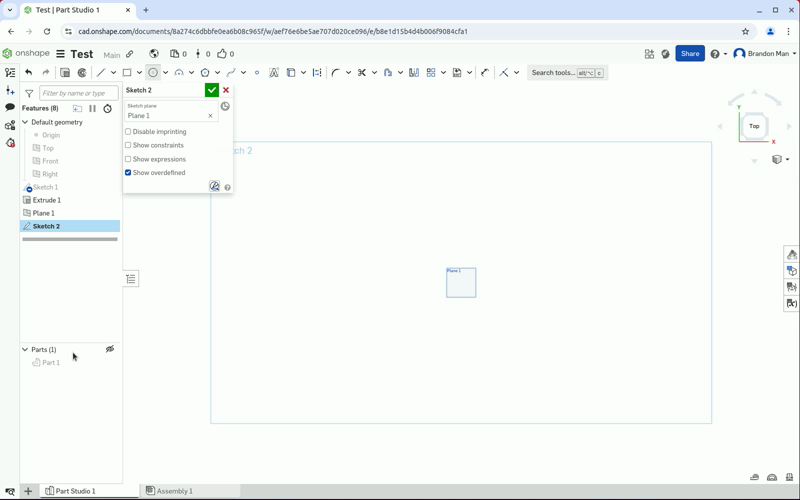
mouse_move(461, 282)
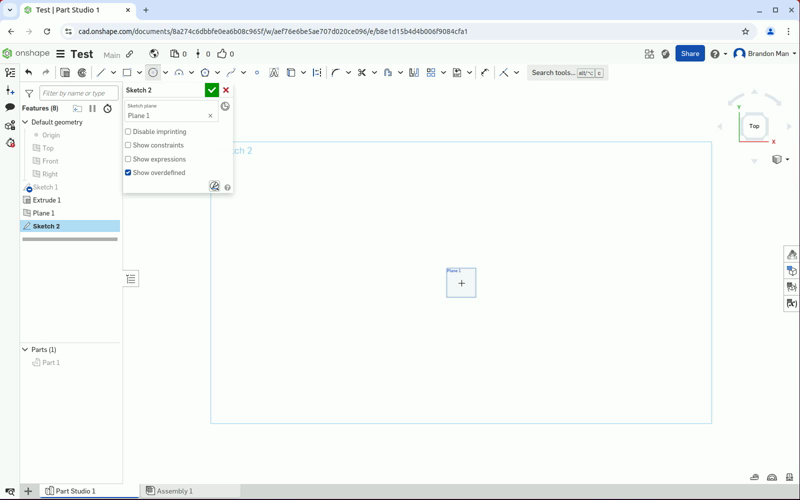
click(461, 282)
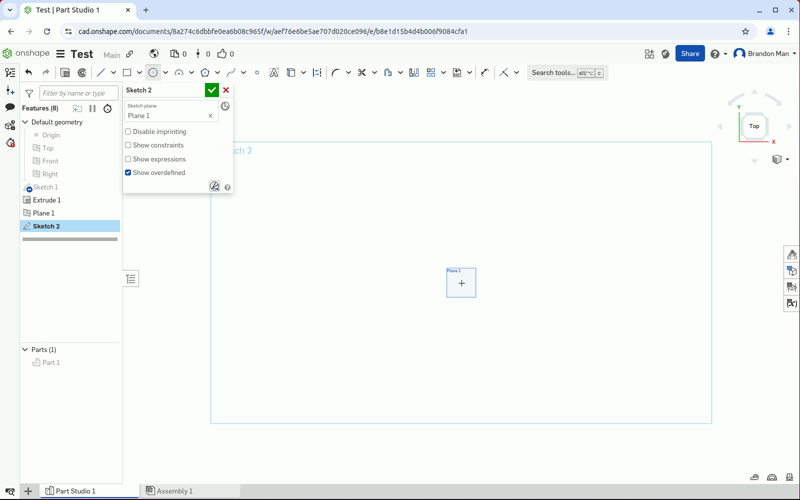
key_up(shift)
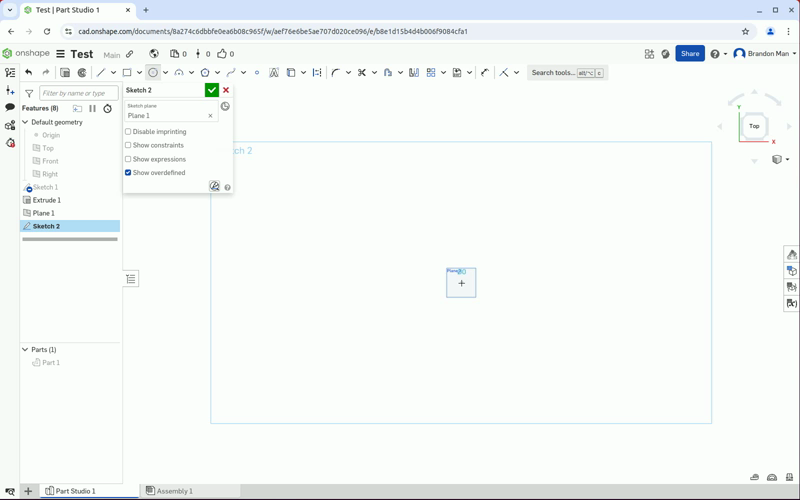
mouse_move(564, 282)
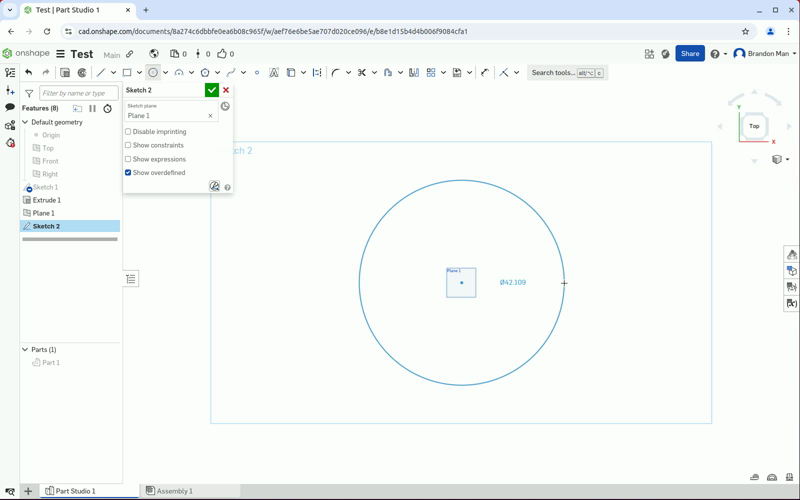
click(564, 282)
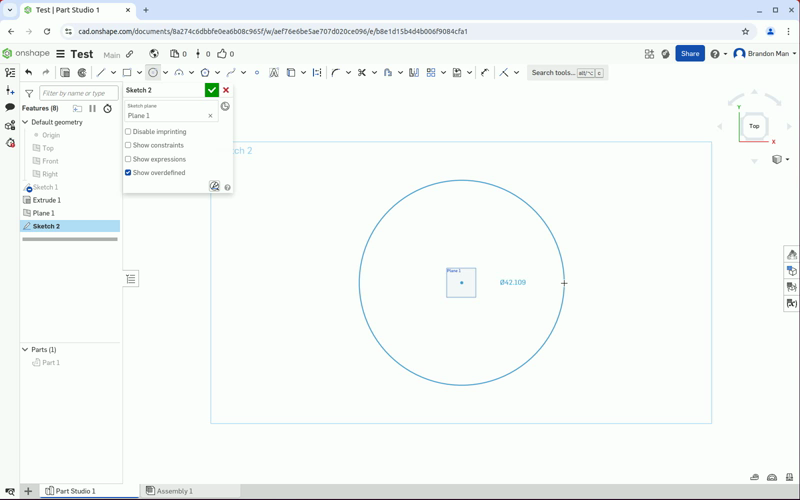
key(esc)
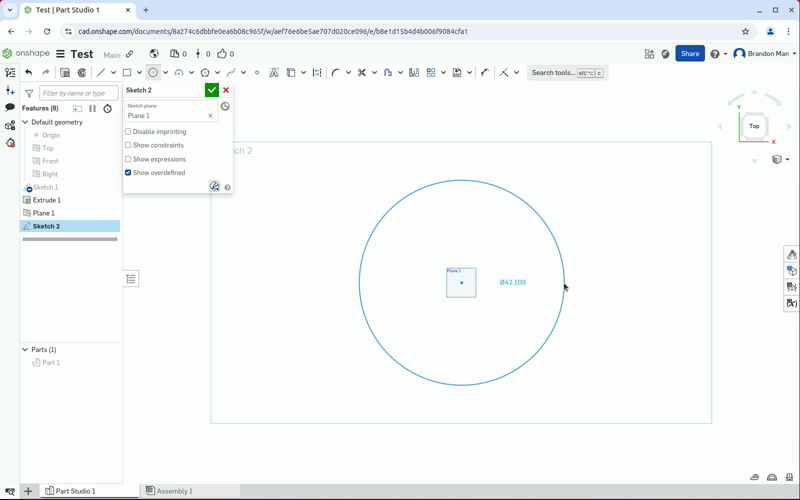
mouse_move(417, 345)
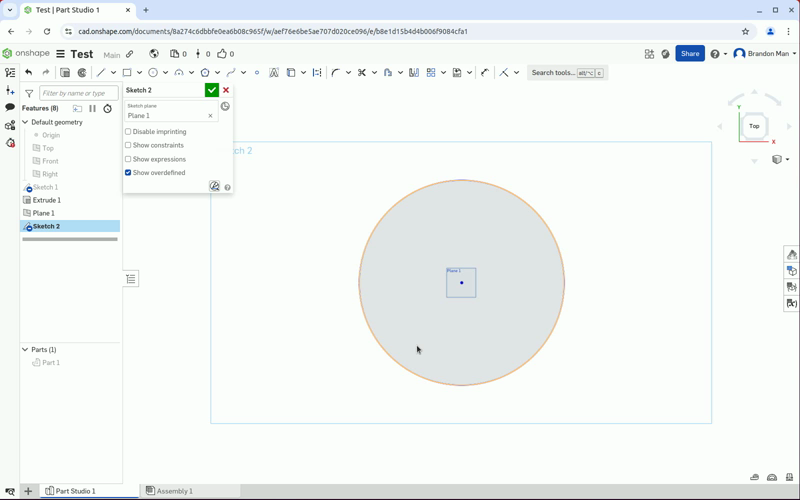
click(417, 345)
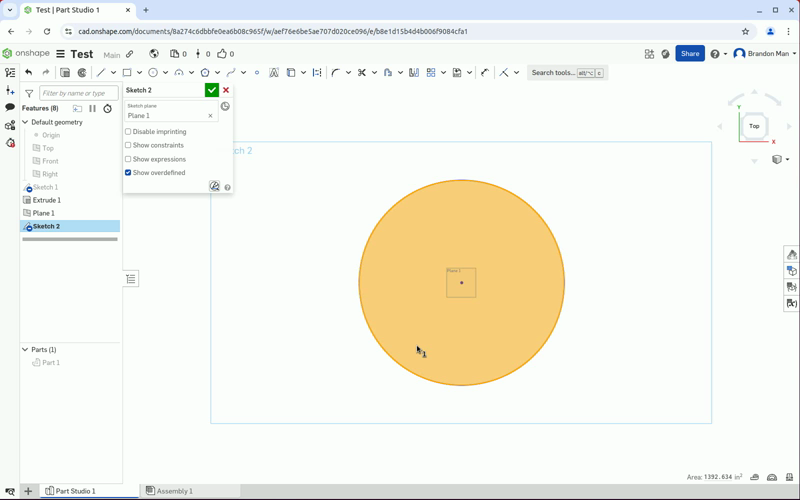
mouse_move(73, 352)
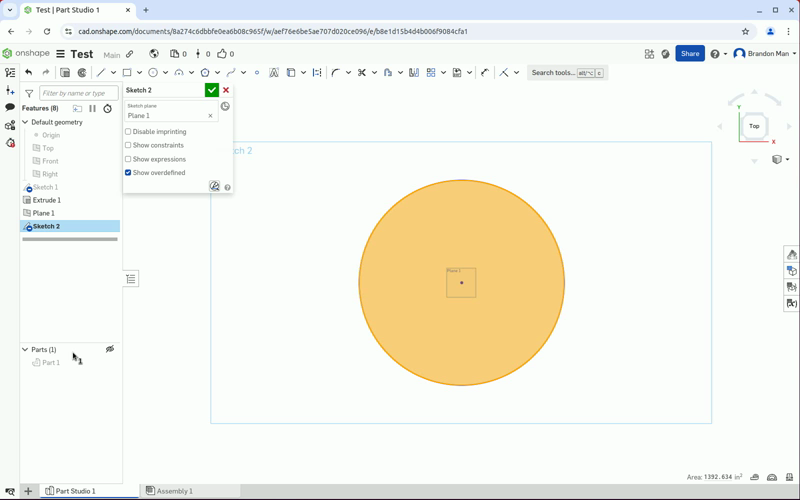
key(shift+y)
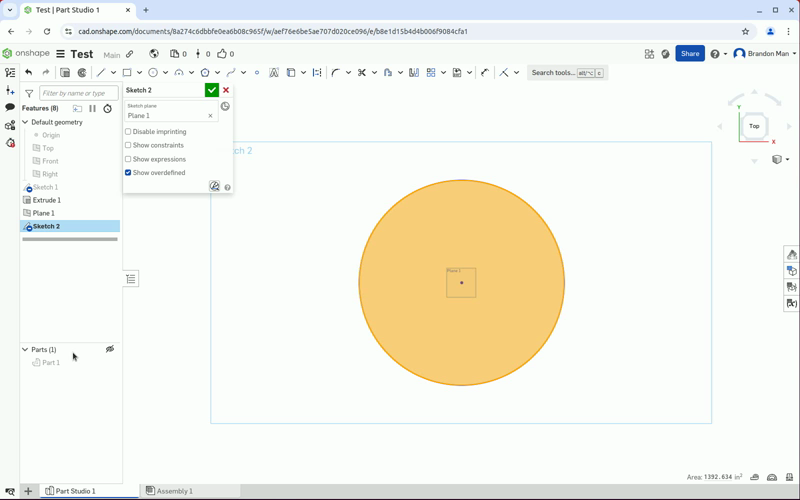
key(shift+e)
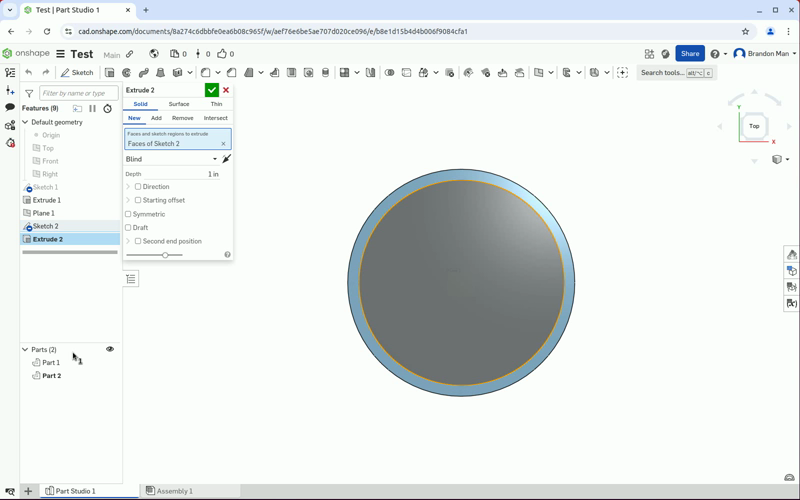
mouse_move(143, 106)
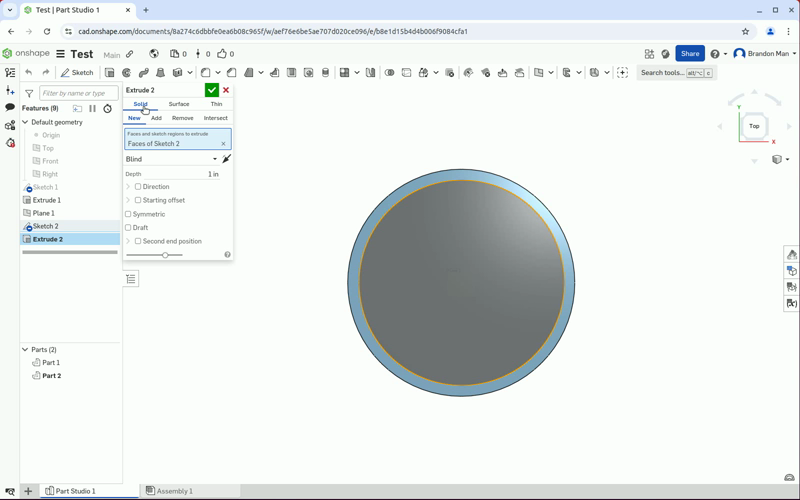
click(143, 106)
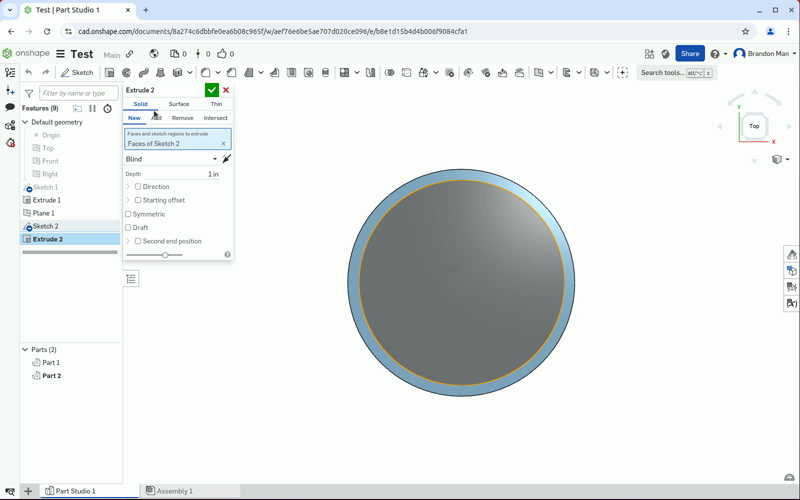
mouse_move(186, 120)
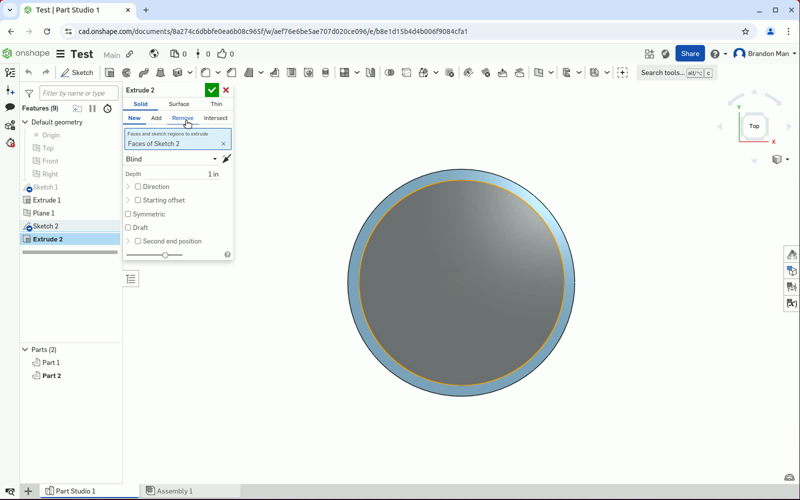
click(186, 120)
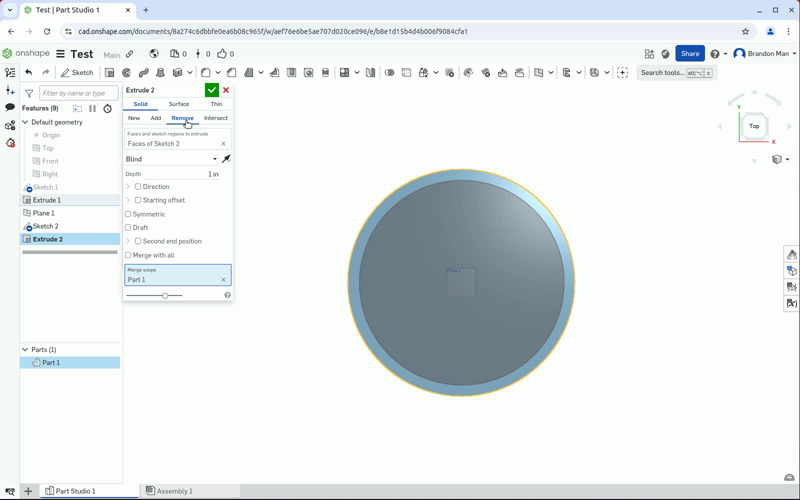
key(tab, 4)
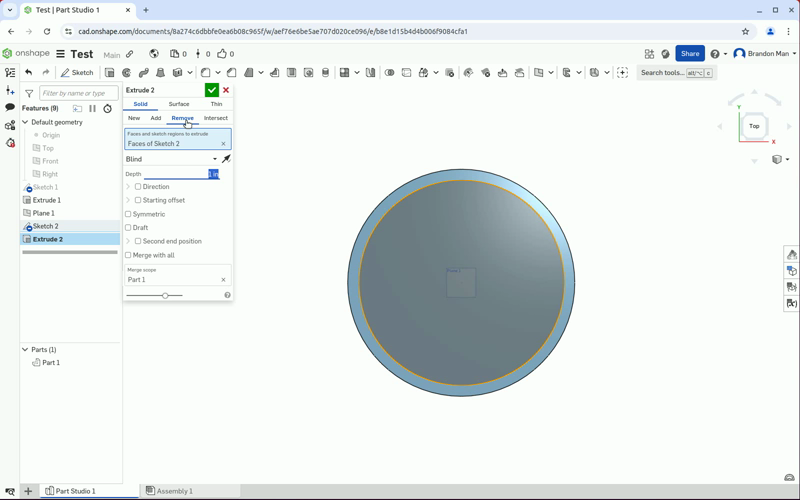
text(3.37)
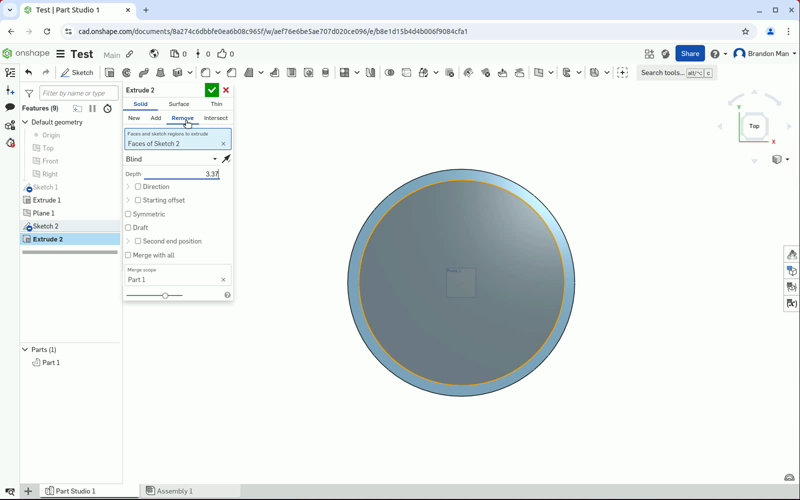
key(tab, 6)
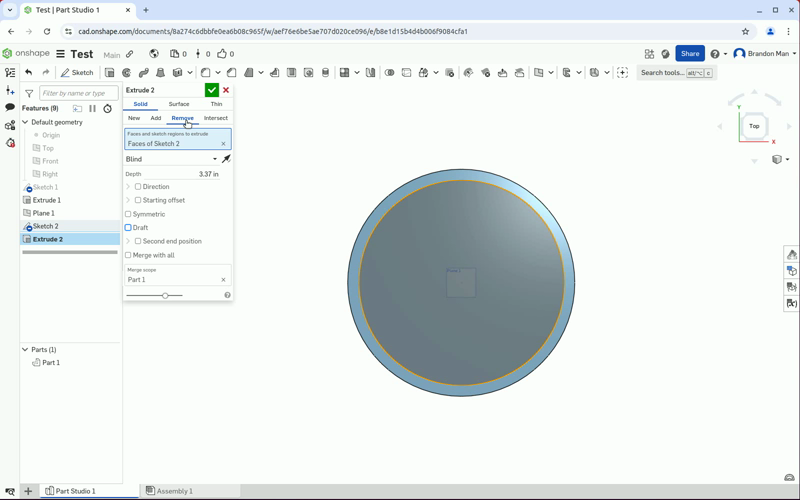
key(space)
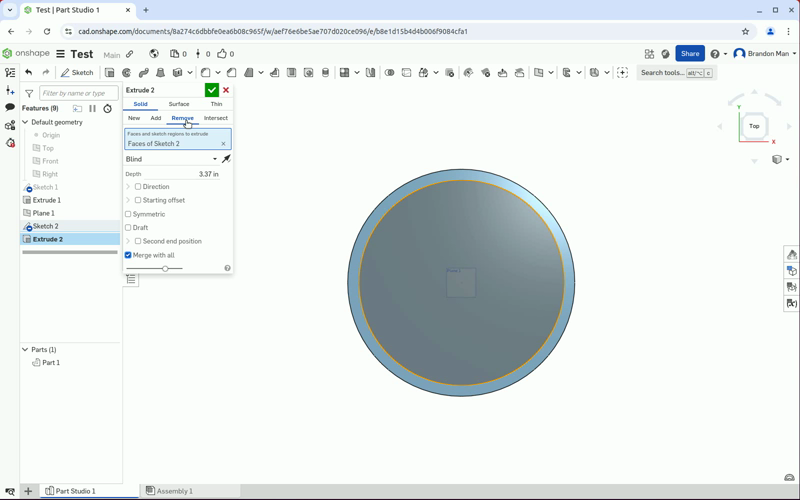
key(enter)
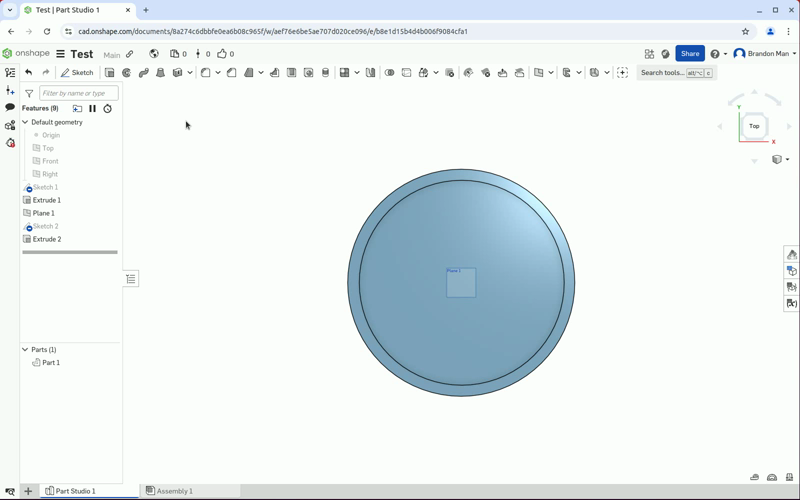
key(shift+h)
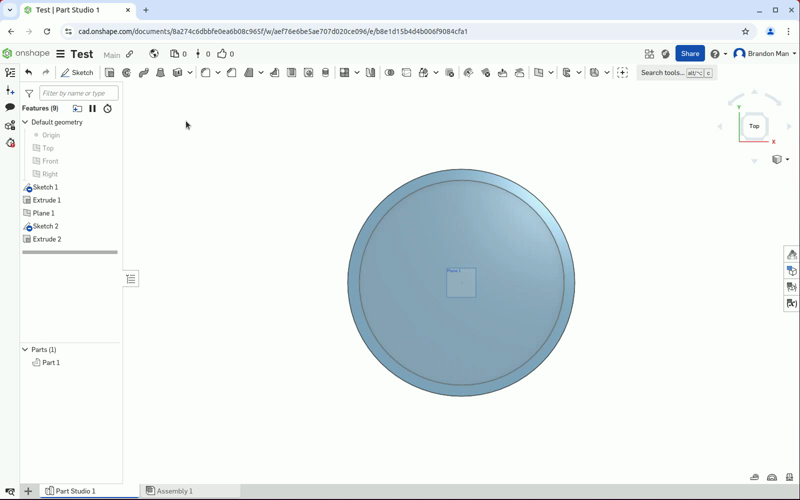
key(shift+h)
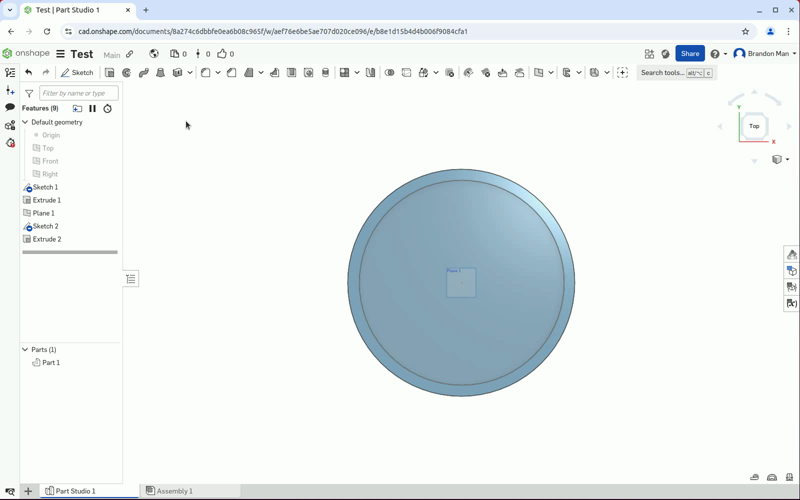
key(shift+7)
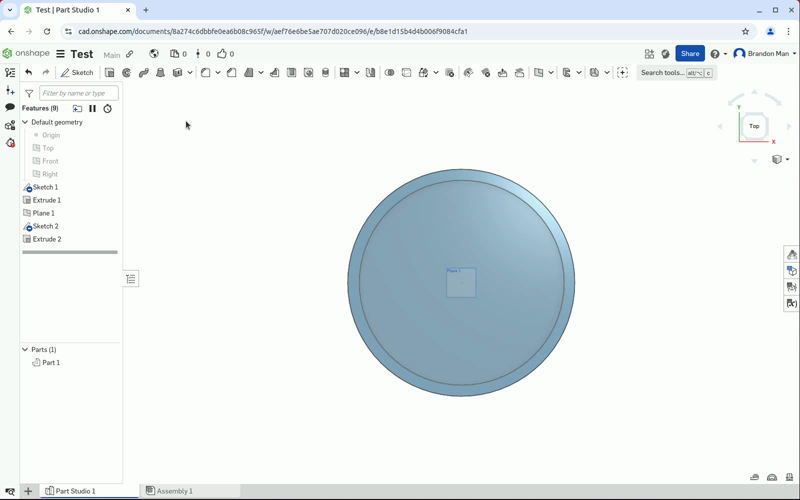
key(up, 3)
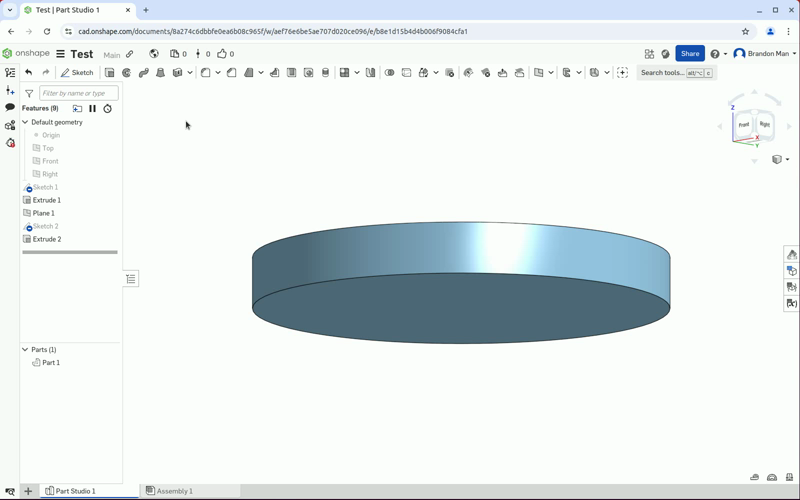
key(left, 3)
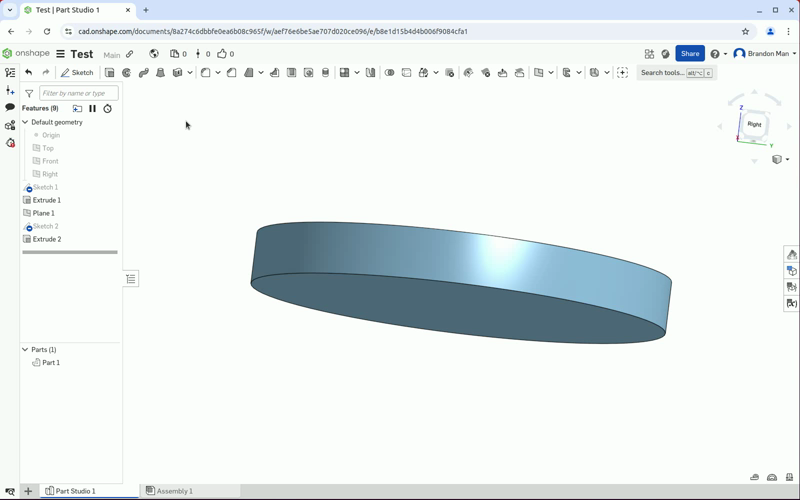
key(right, 3)
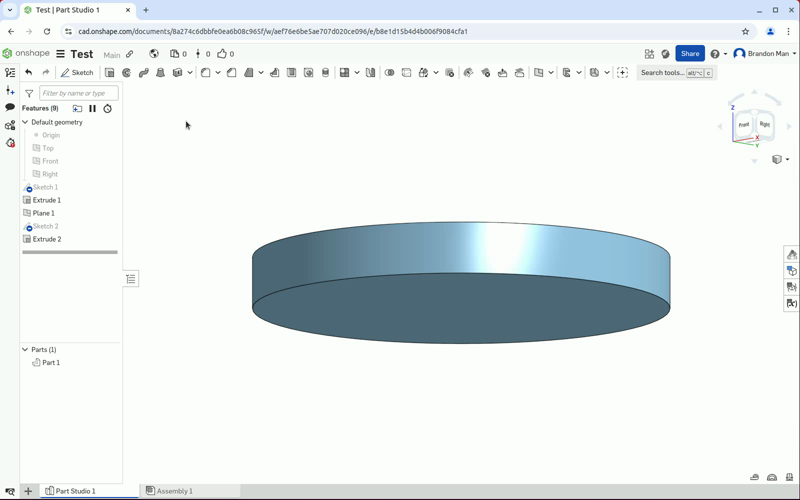
key(down, 3)
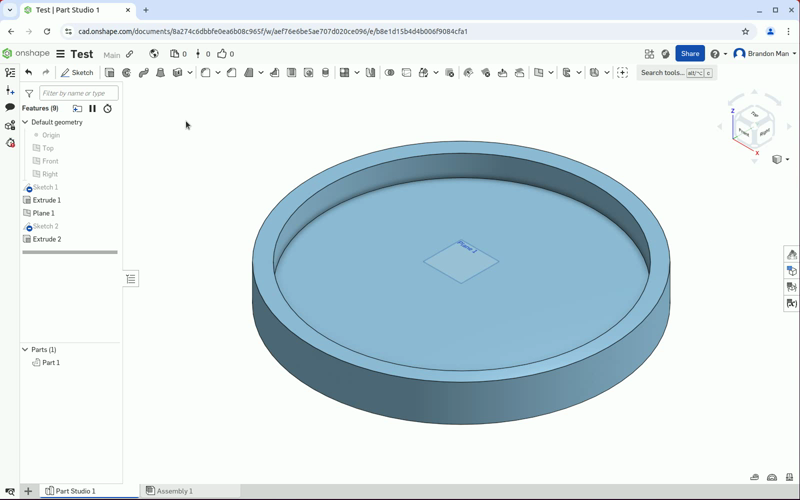
mouse_move(73, 189)
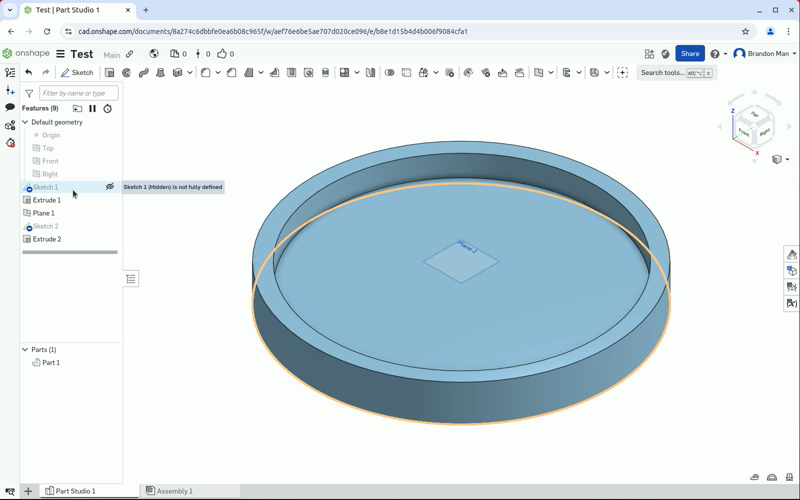
click(73, 189)